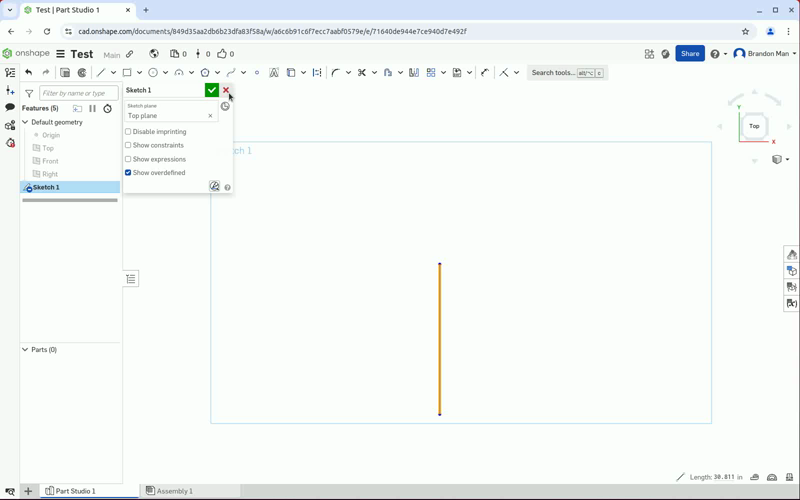
key(shift+h)
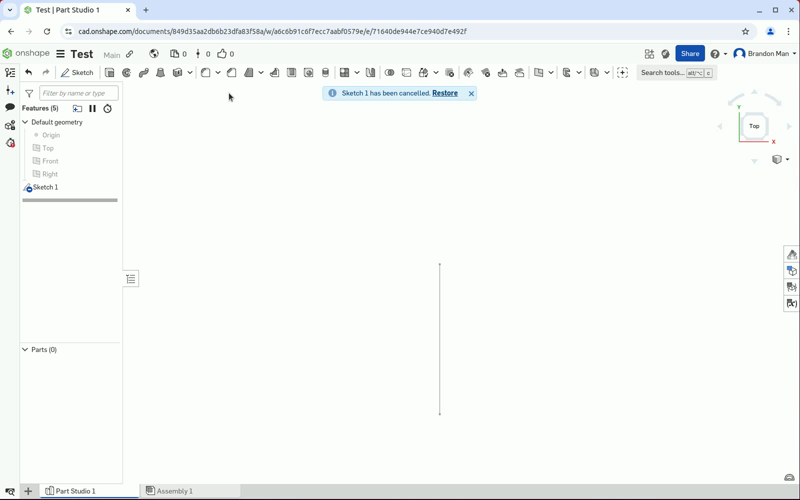
mouse_move(73, 352)
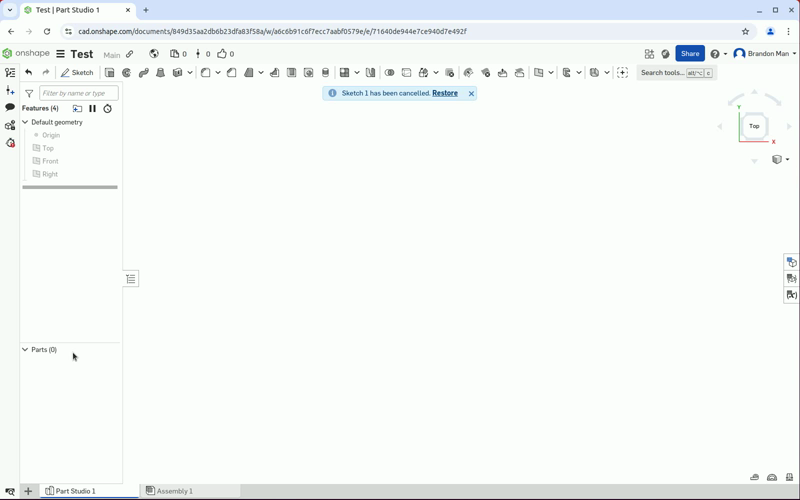
key(y)
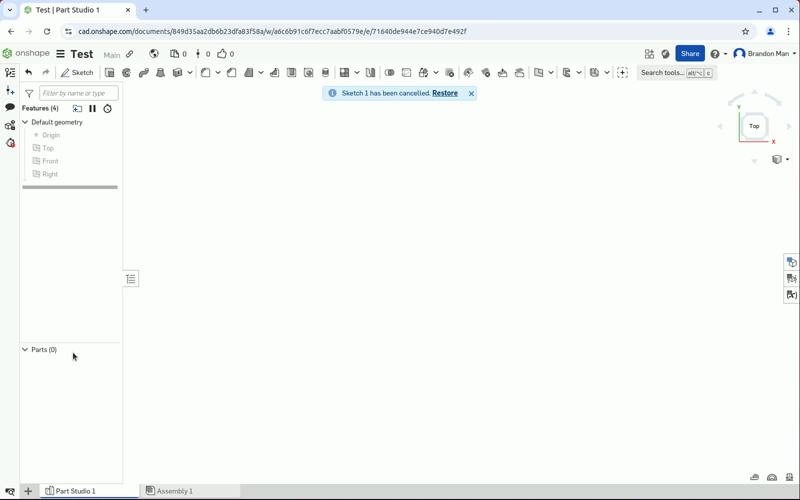
key(shift+p)
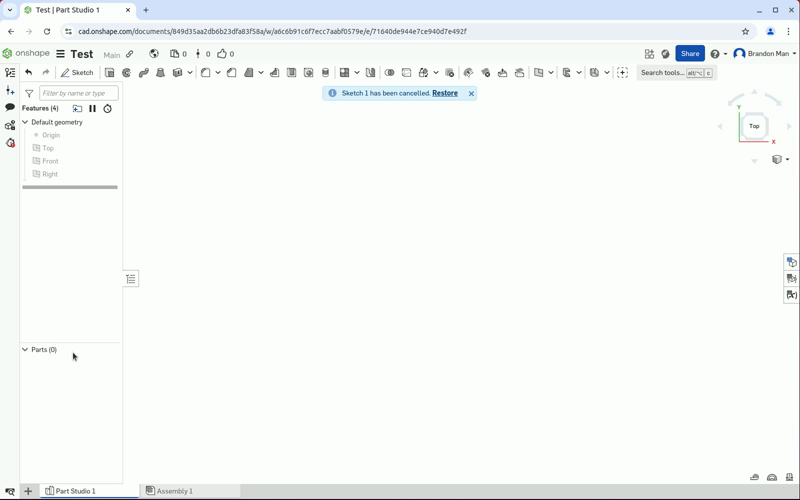
key(space)
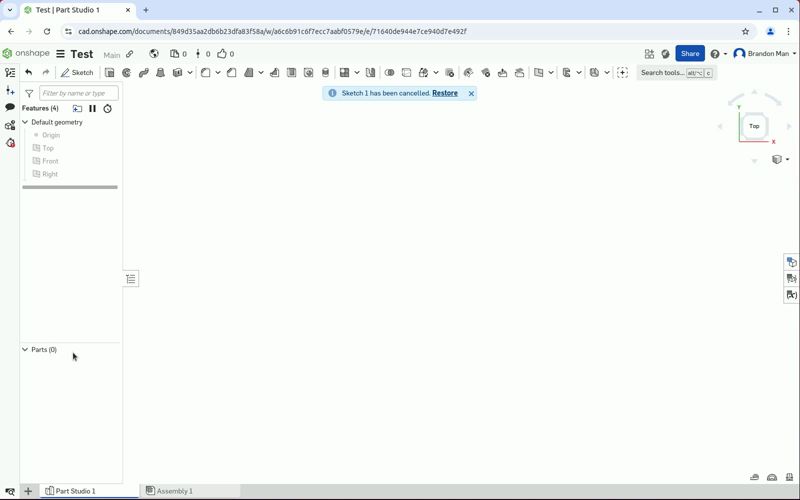
key_down(shift)
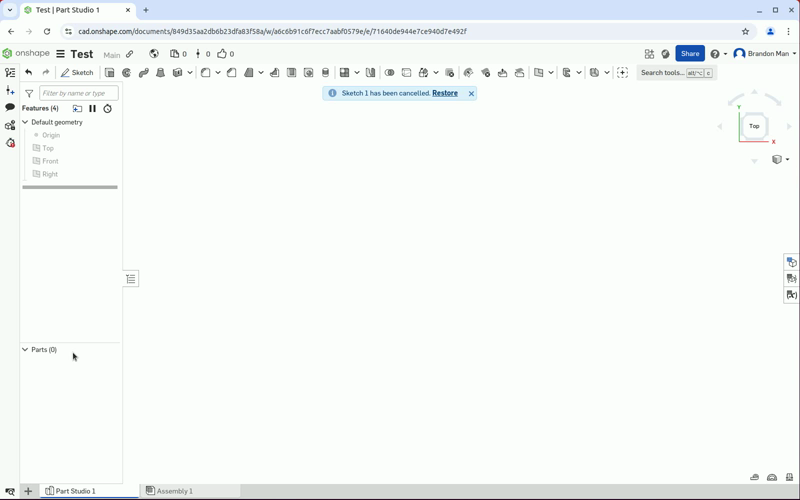
key(up)
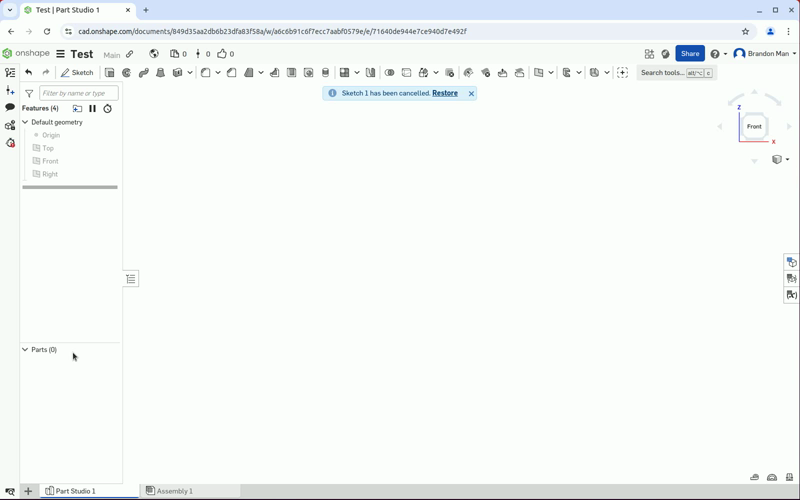
key_up(shift)
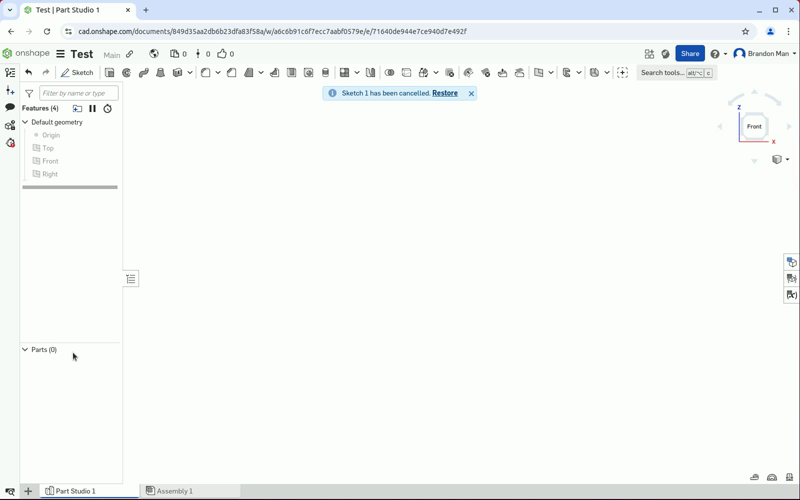
key(space)
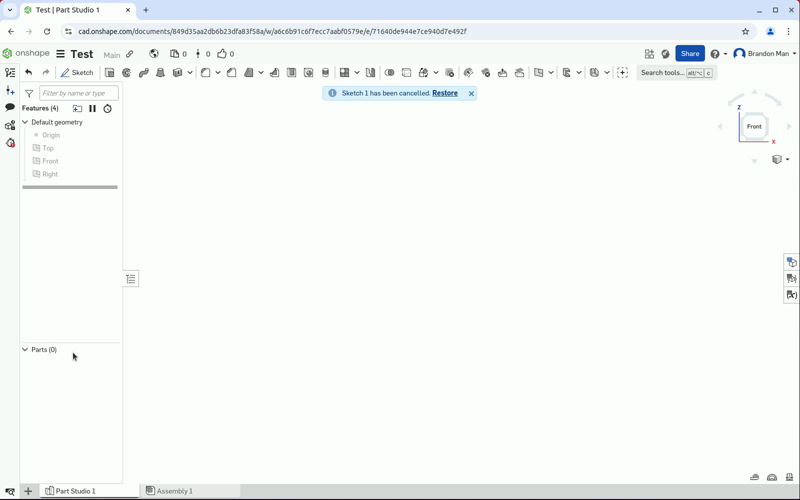
key_down(shift)
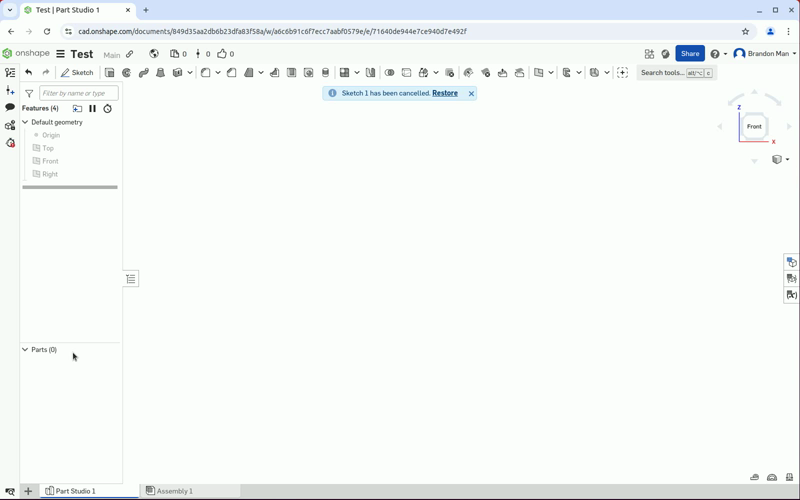
key(left)
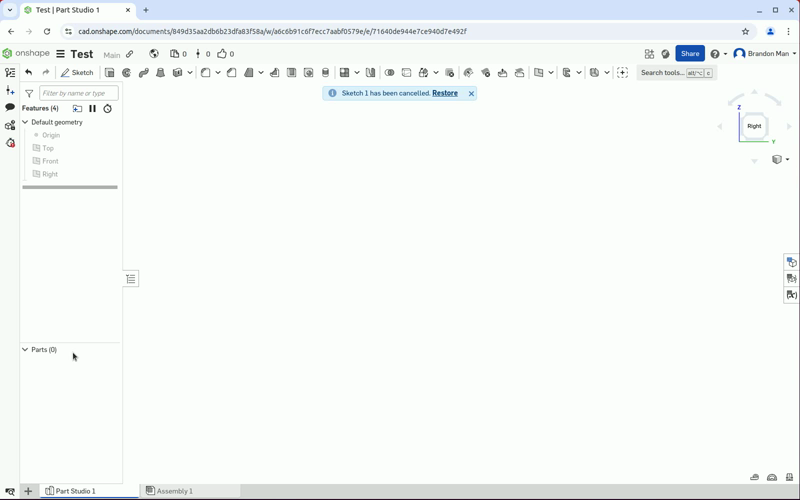
key_up(shift)
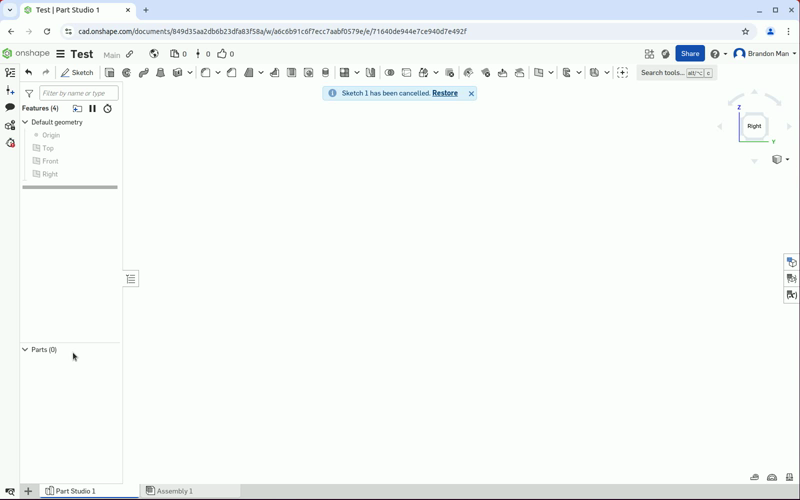
mouse_move(73, 352)
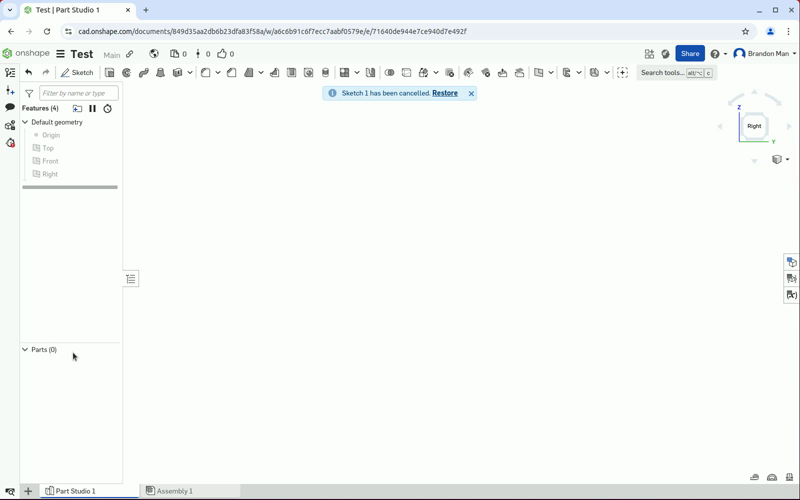
key(shift+y)
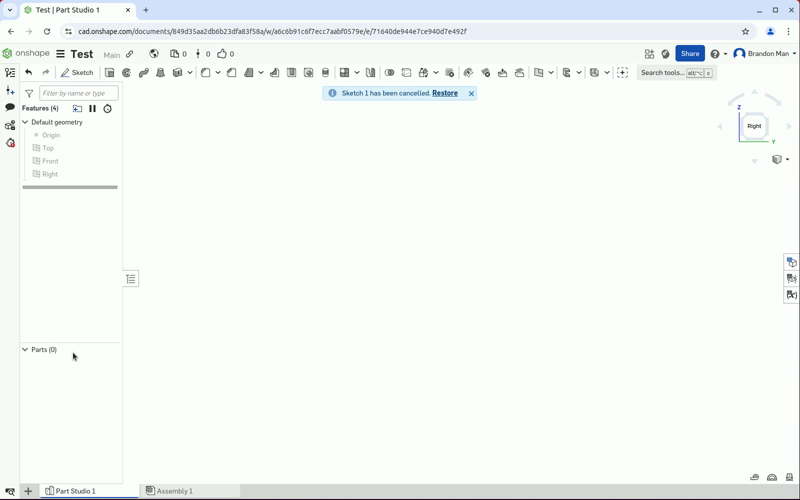
key(shift+s)
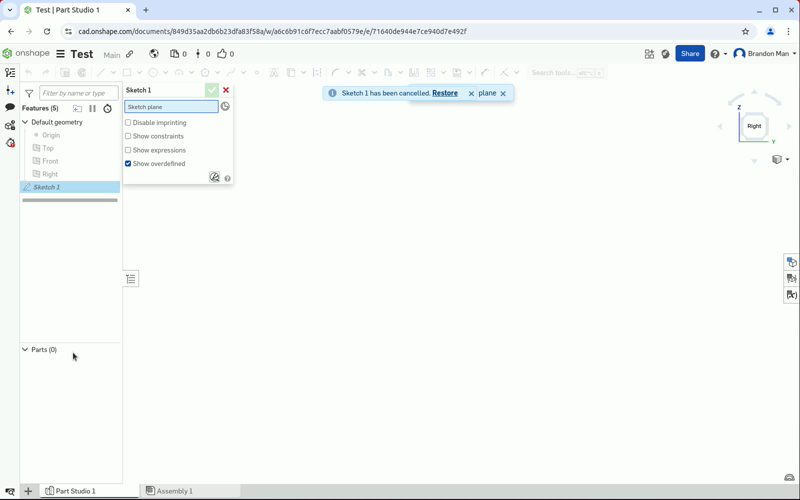
mouse_move(73, 176)
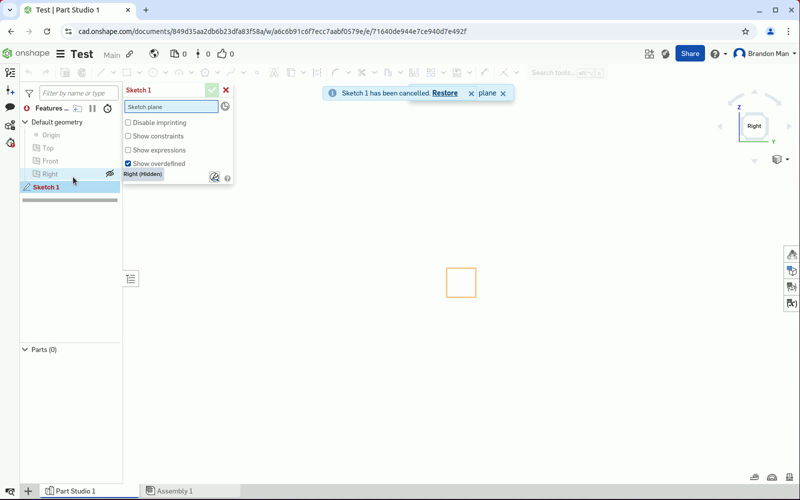
click(73, 176)
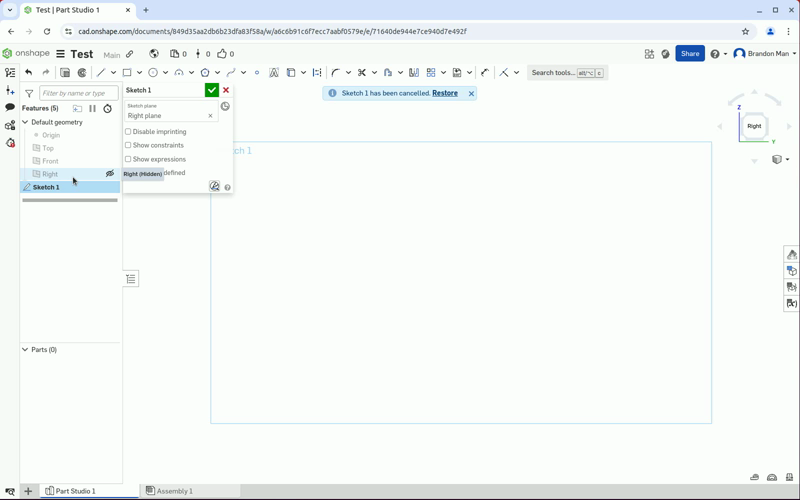
mouse_move(73, 352)
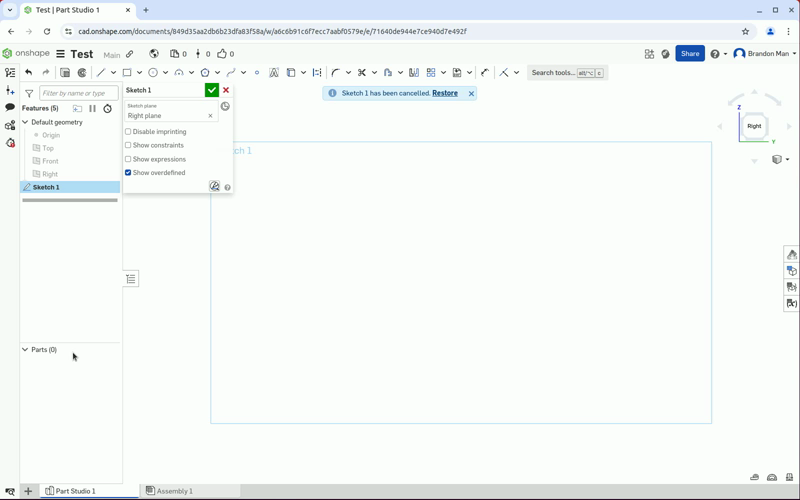
key(y)
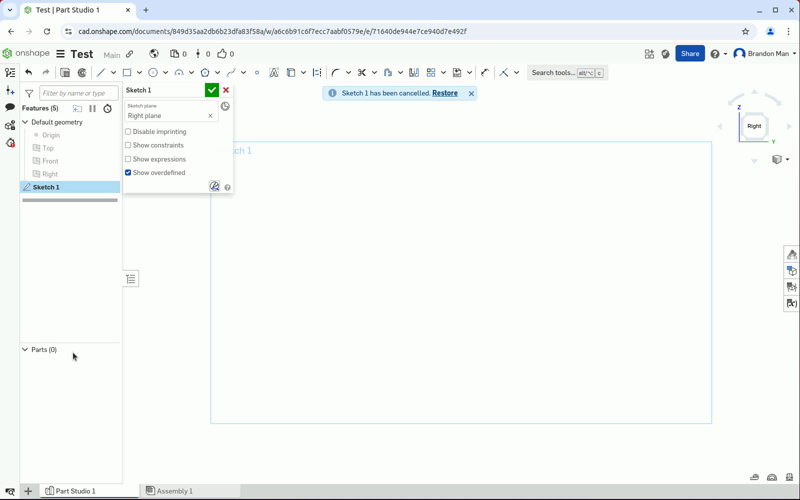
key(c)
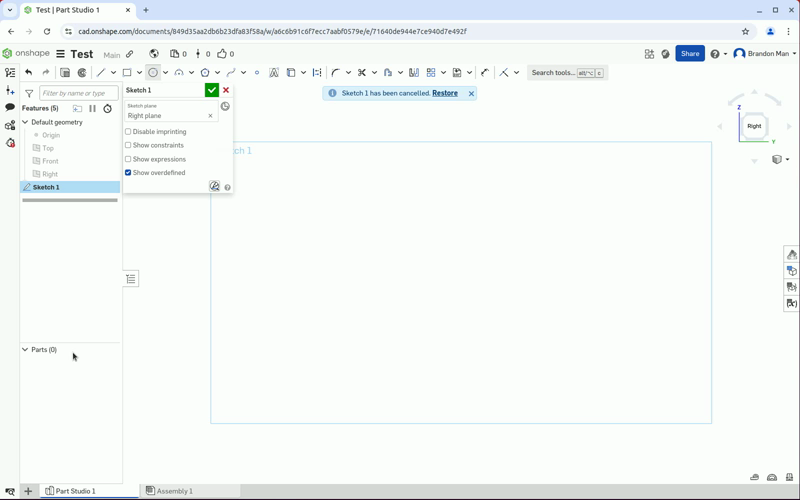
key_down(shift)
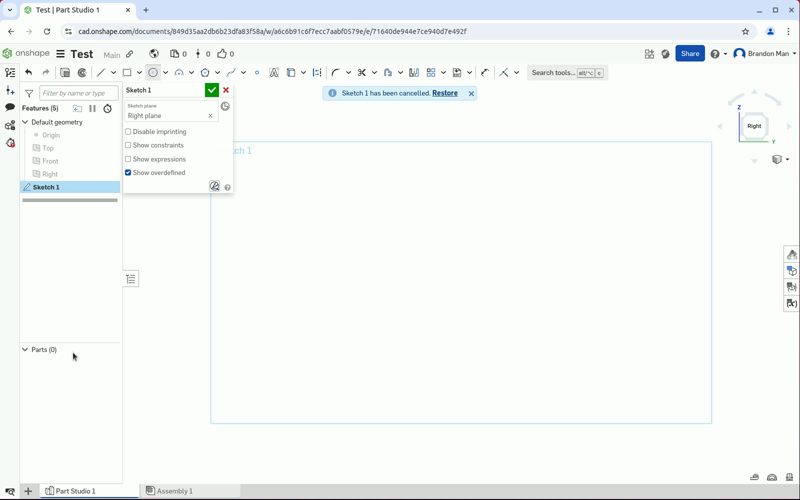
mouse_move(429, 232)
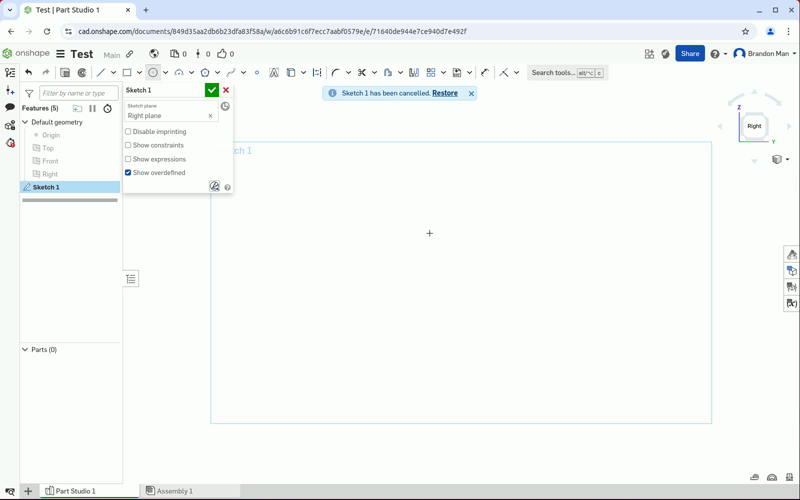
click(429, 232)
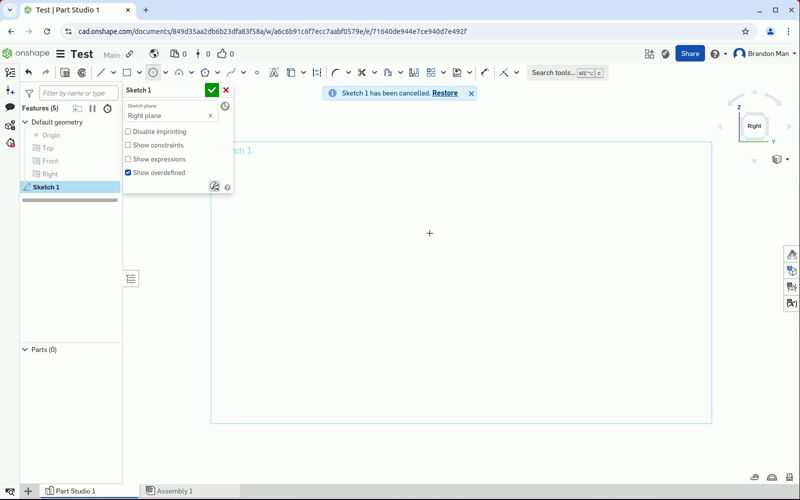
key_up(shift)
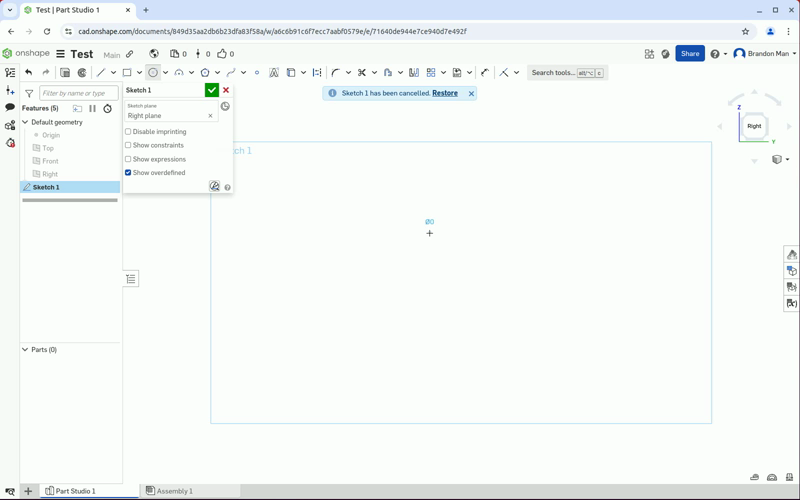
mouse_move(492, 232)
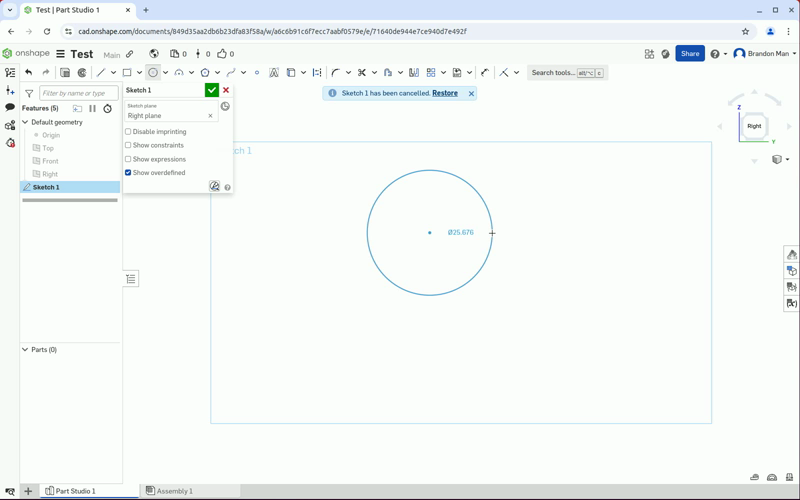
click(492, 232)
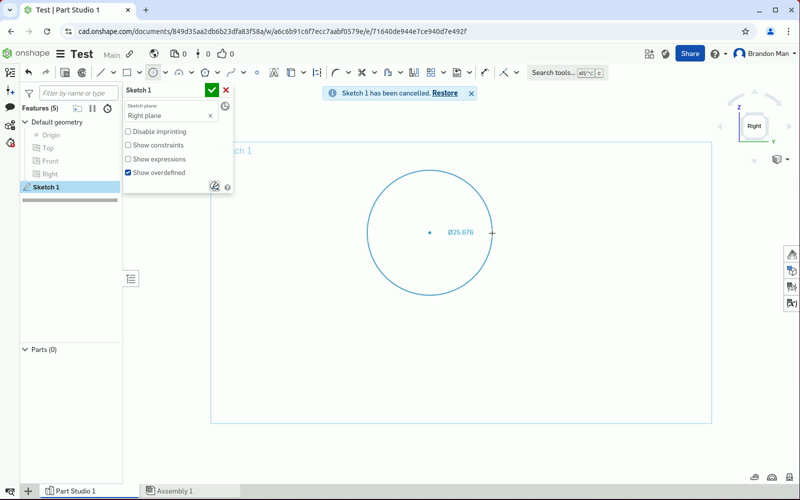
key(esc)
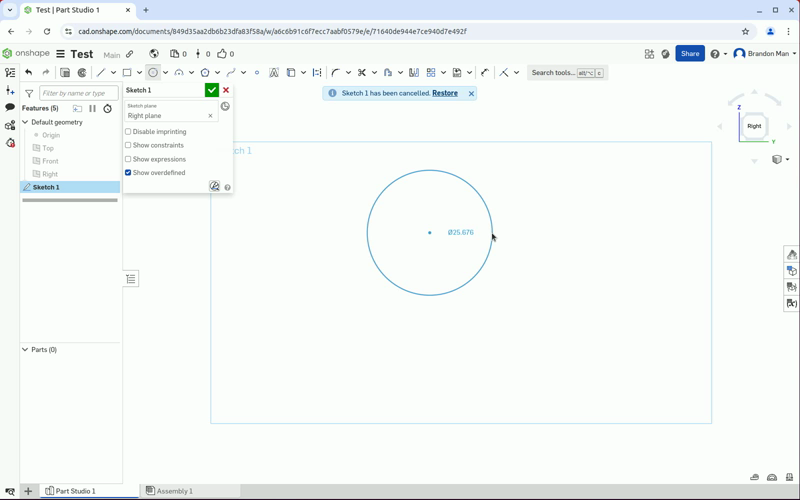
mouse_move(392, 241)
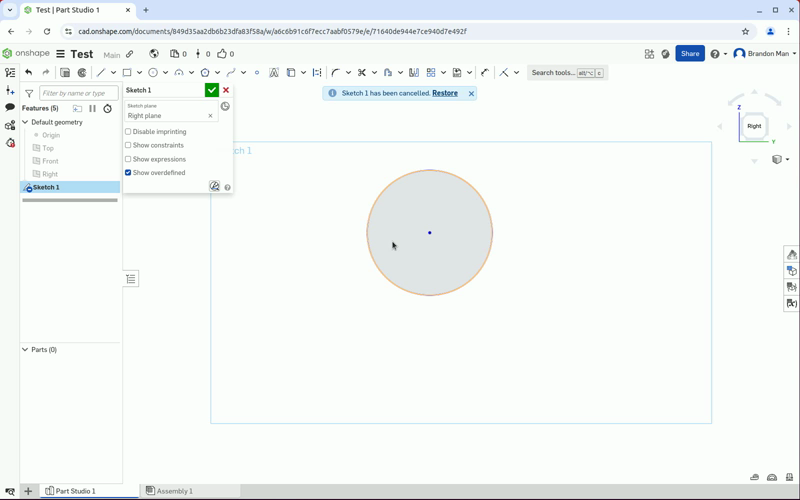
click(392, 241)
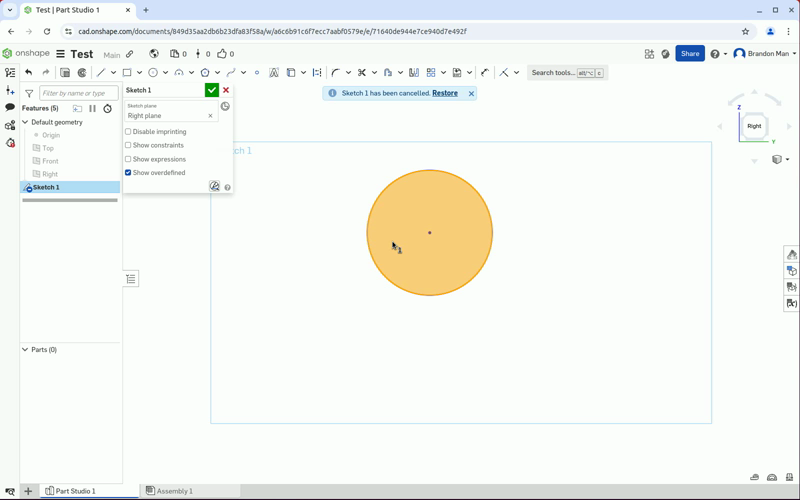
mouse_move(73, 352)
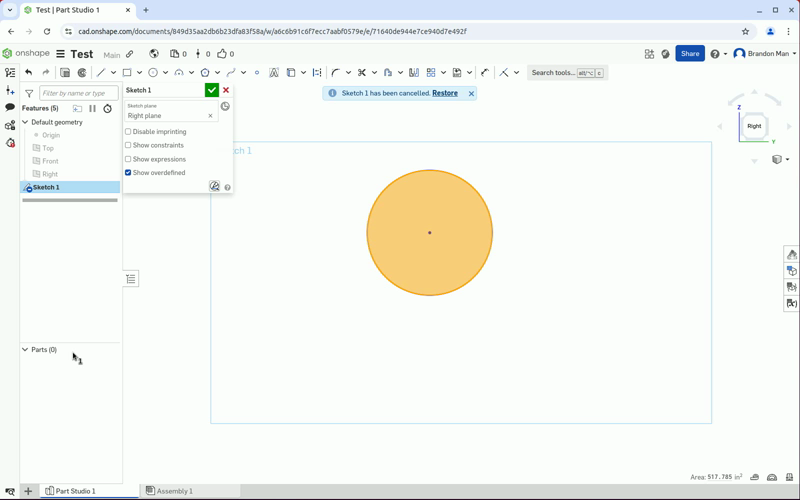
key(shift+y)
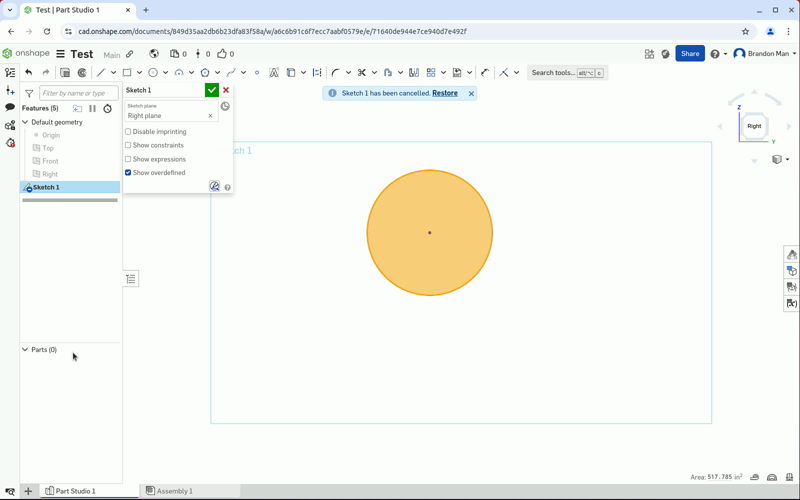
key(shift+e)
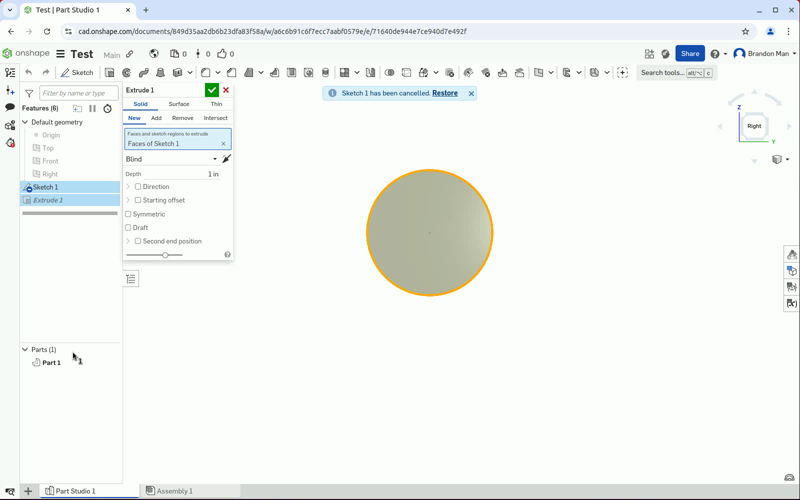
mouse_move(143, 106)
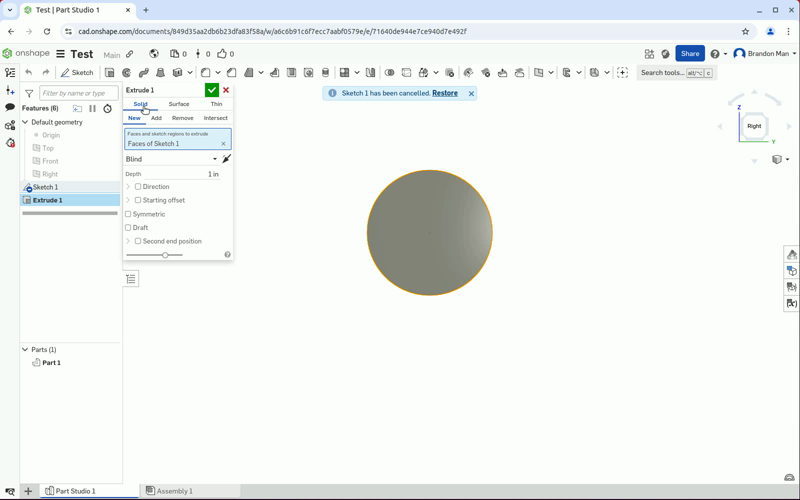
click(143, 106)
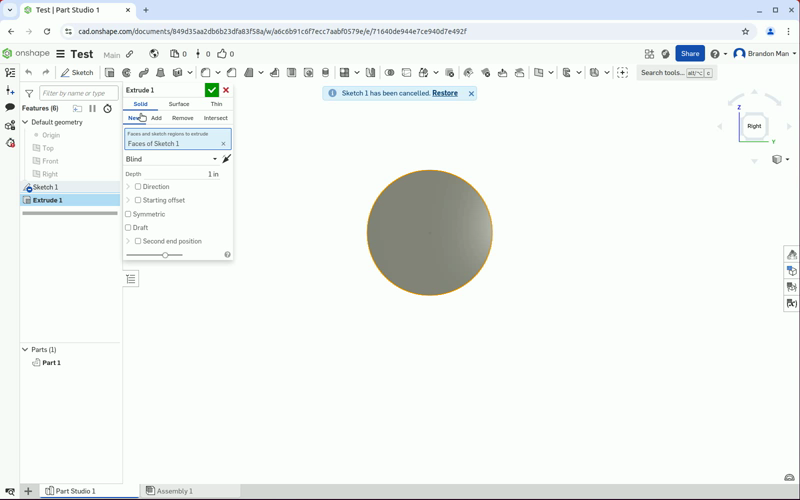
mouse_move(137, 120)
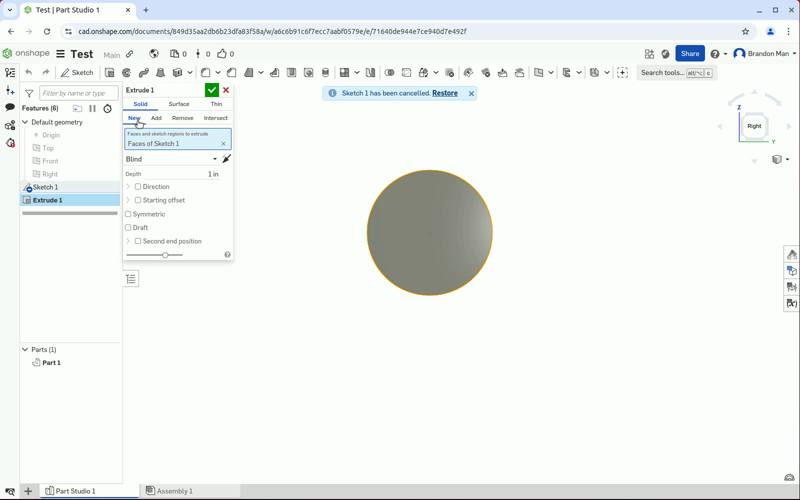
click(137, 120)
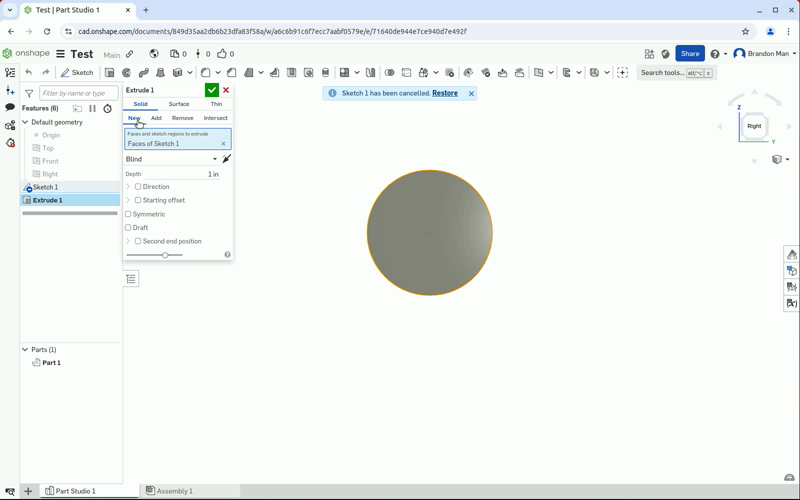
key(tab, 4)
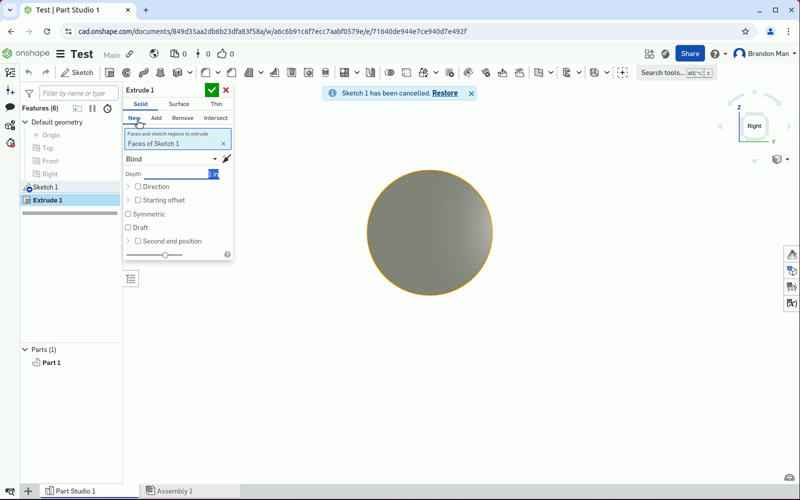
text(10.11)
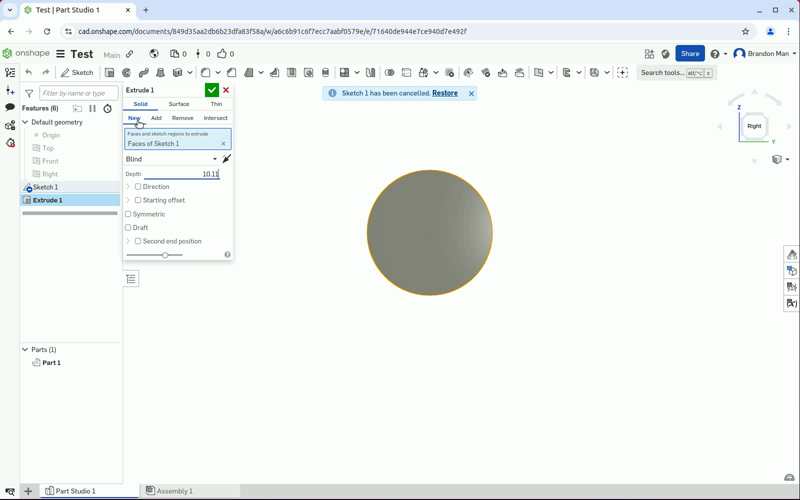
key(enter)
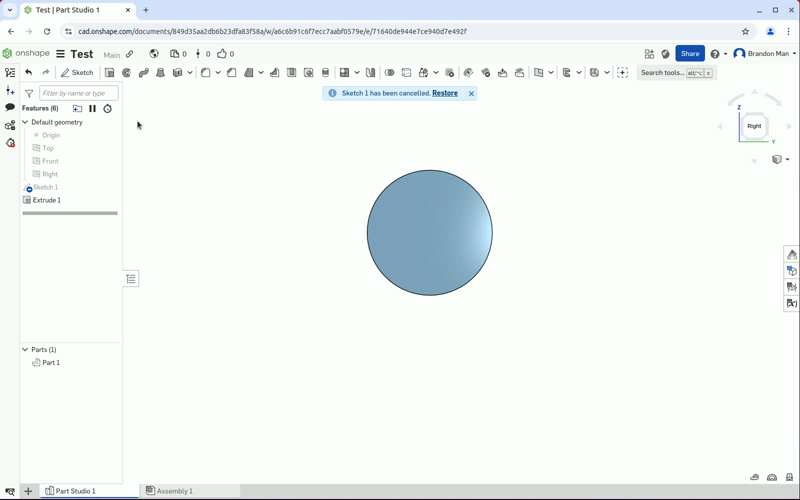
key(shift+h)
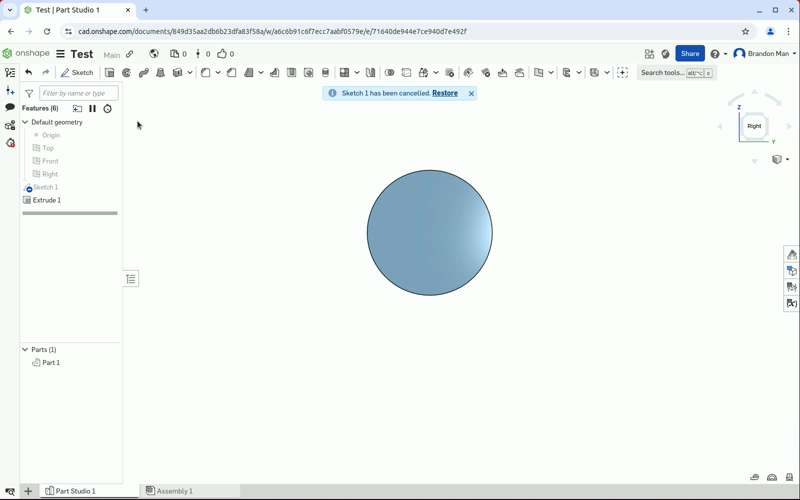
key(shift+h)
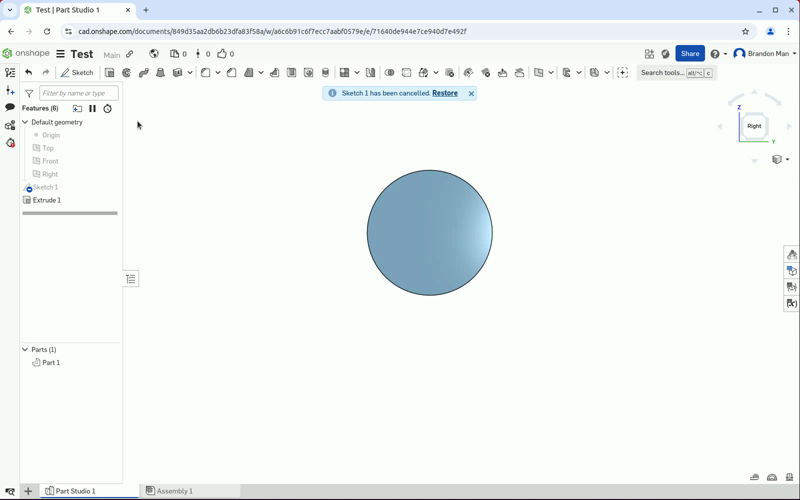
mouse_move(73, 189)
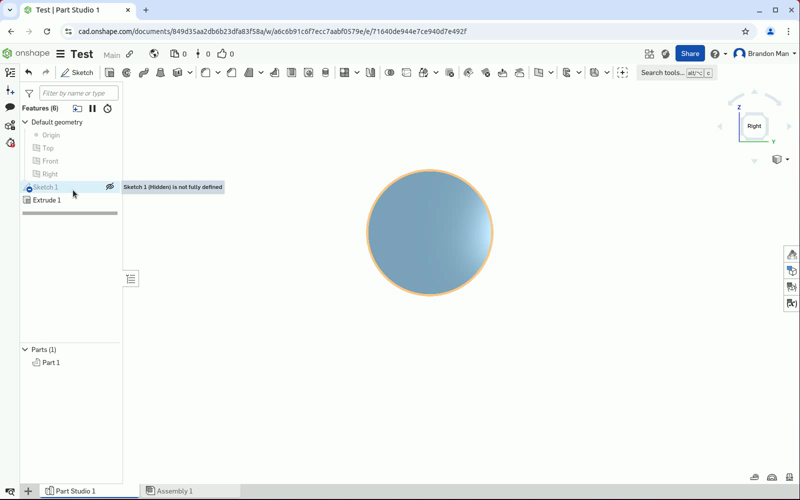
click(73, 189)
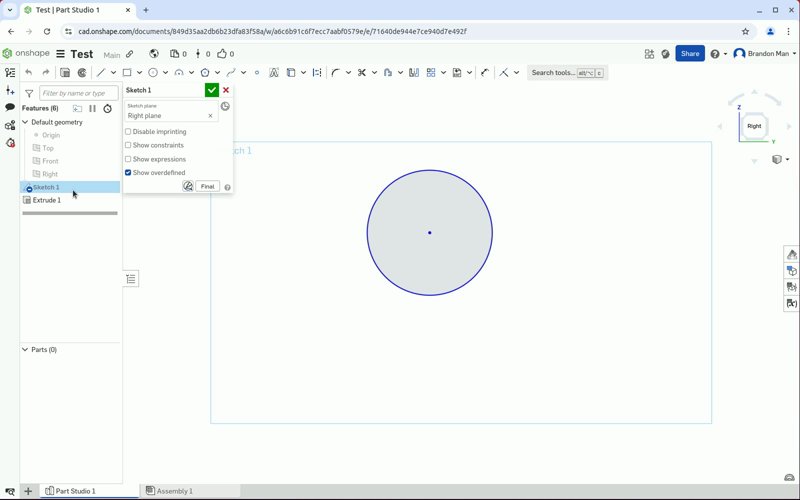
mouse_move(229, 92)
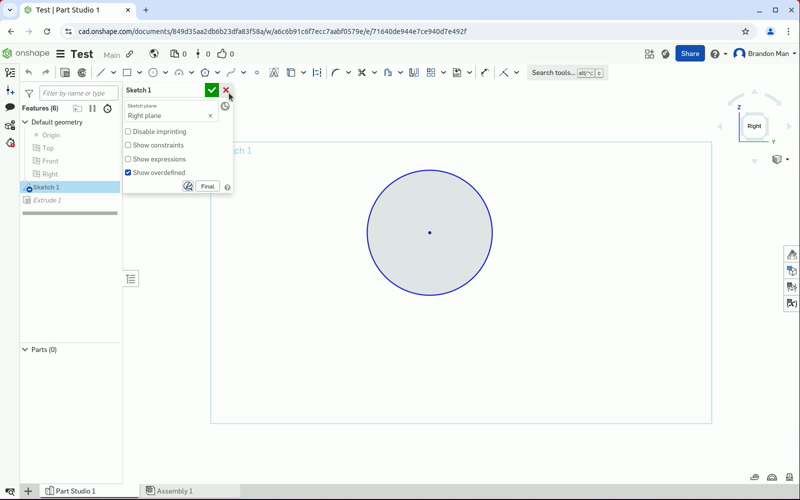
click(229, 92)
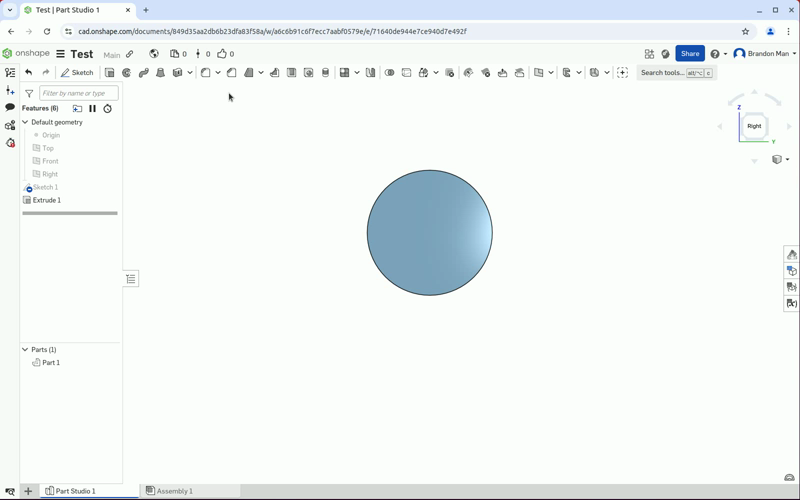
mouse_move(541, 75)
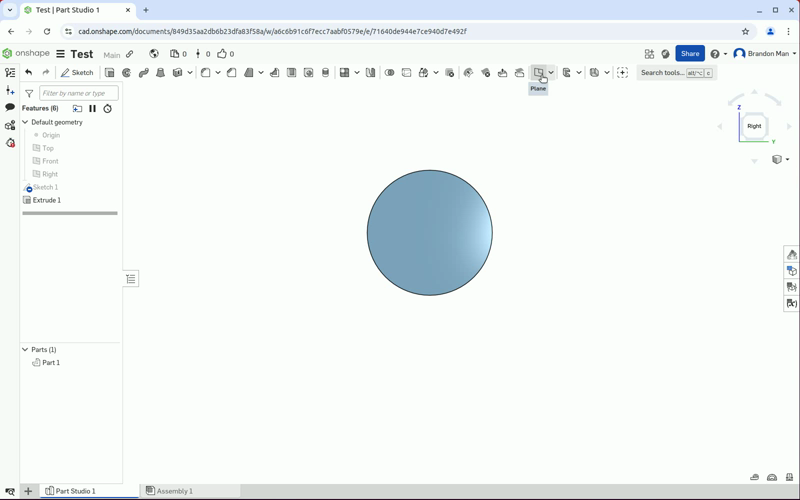
click(541, 75)
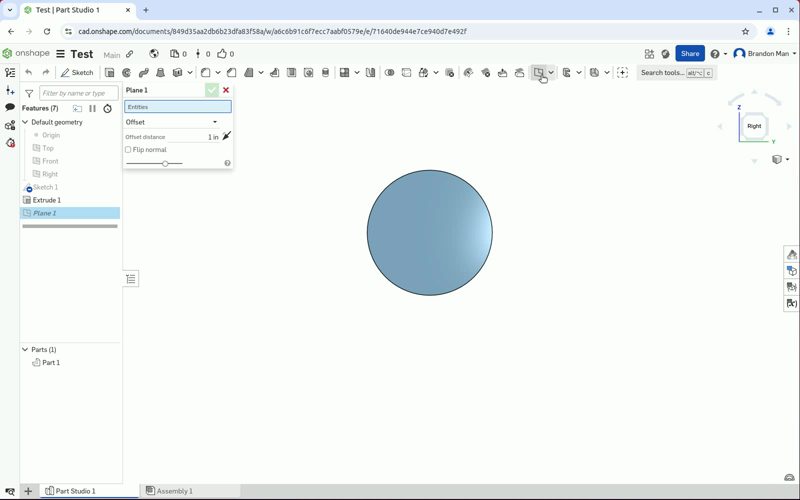
mouse_move(73, 176)
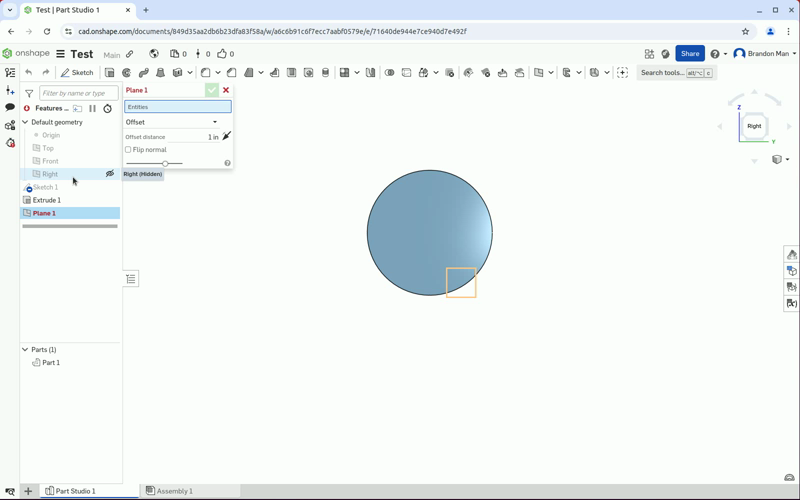
click(73, 176)
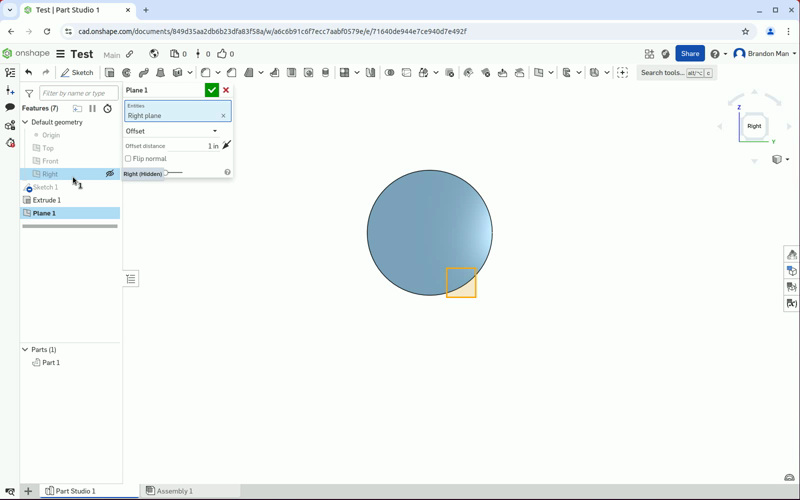
key(tab, 2)
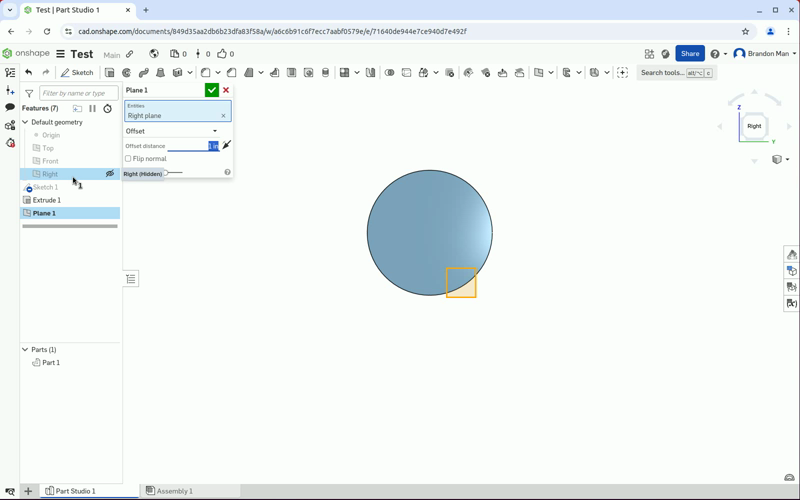
text(10.106)
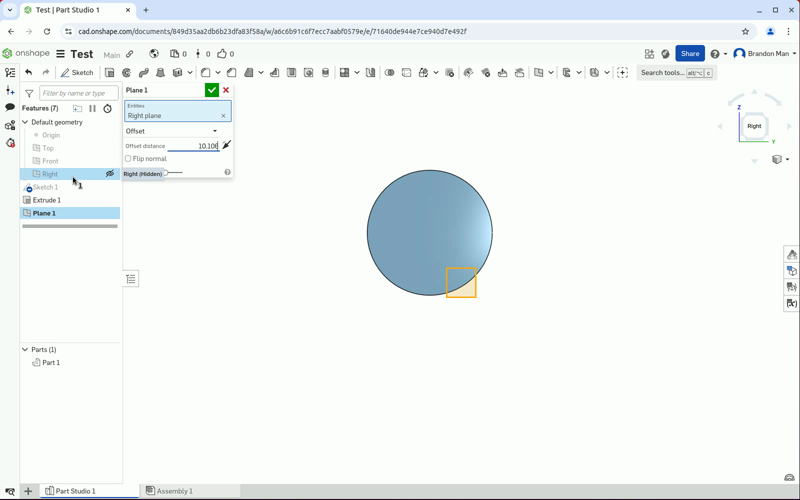
key(enter, 2)
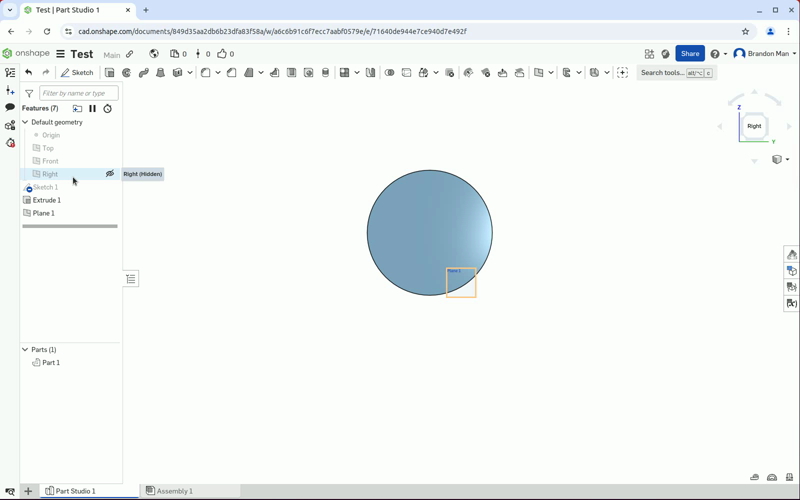
key(shift+s)
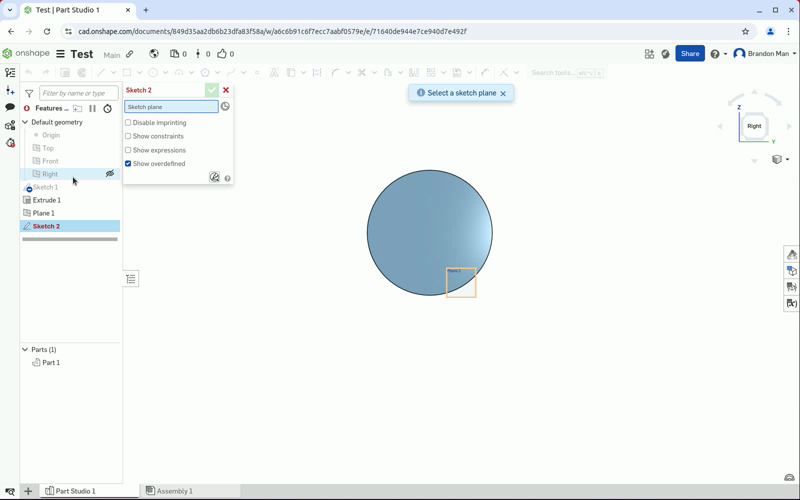
mouse_move(73, 215)
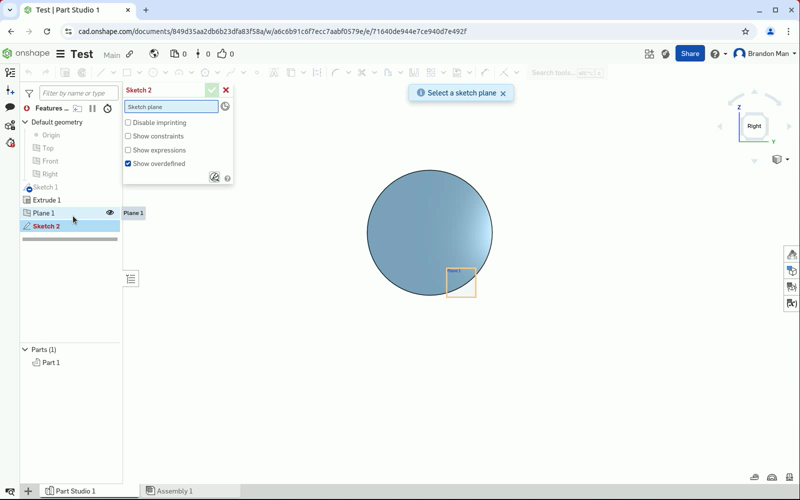
click(73, 215)
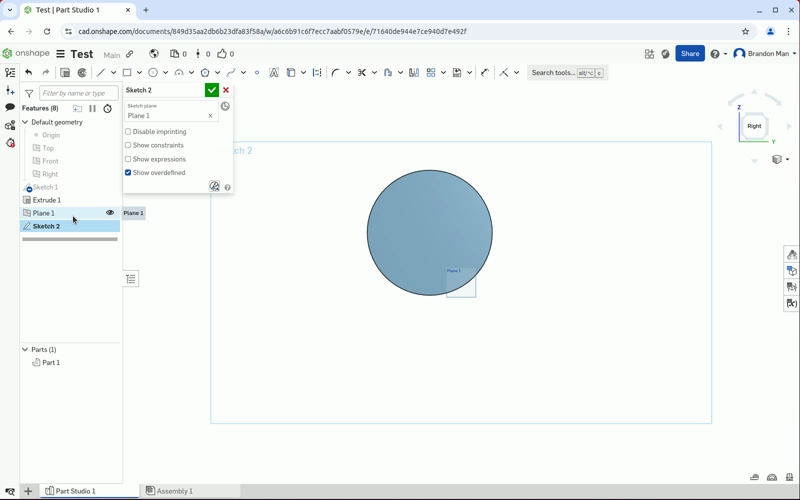
mouse_move(73, 352)
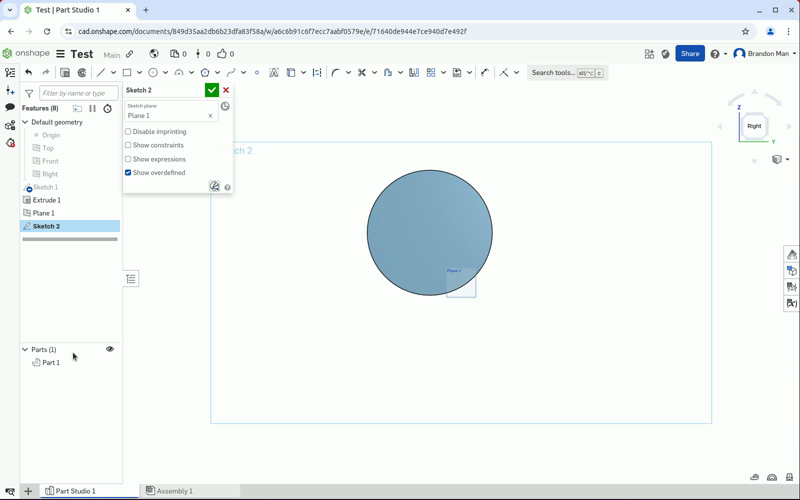
key(y)
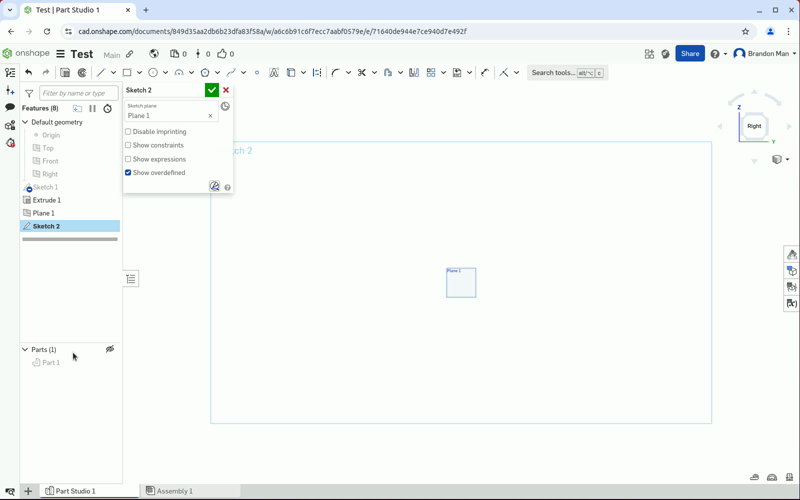
key(c)
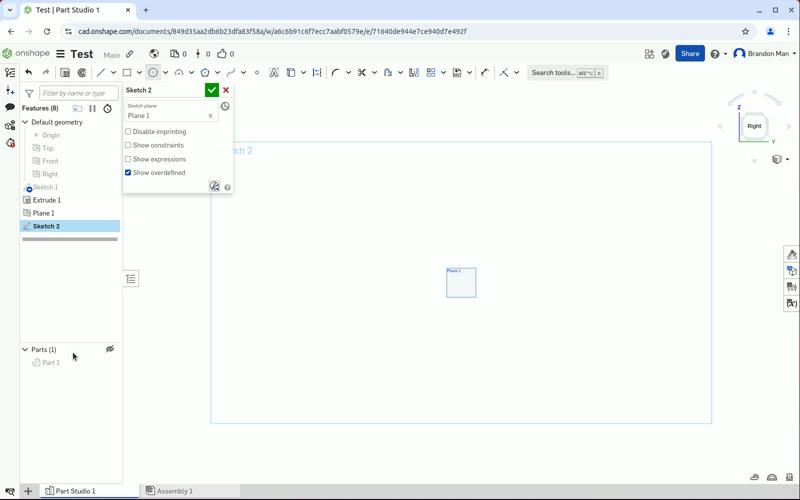
key_down(shift)
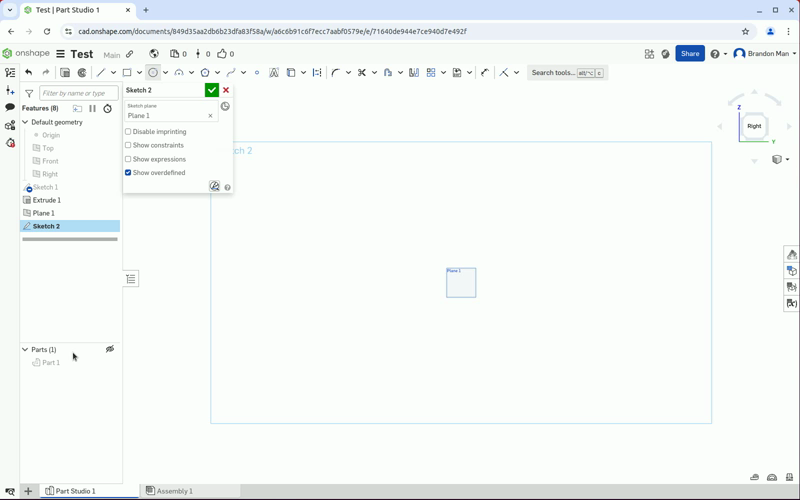
mouse_move(429, 232)
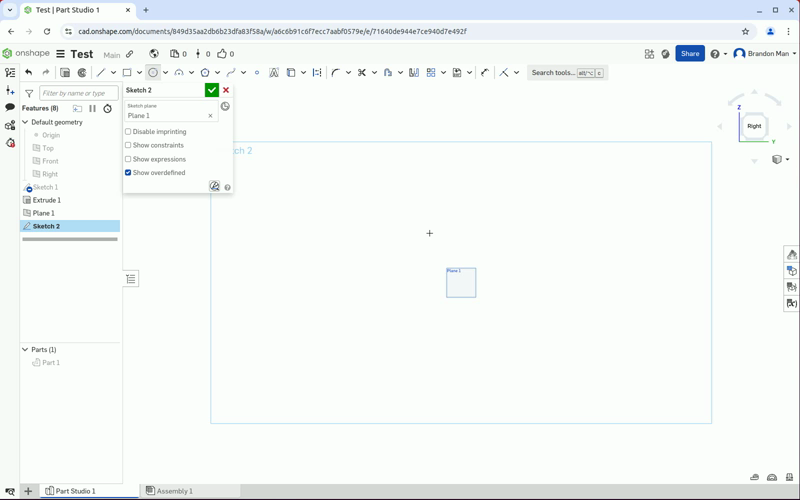
click(429, 232)
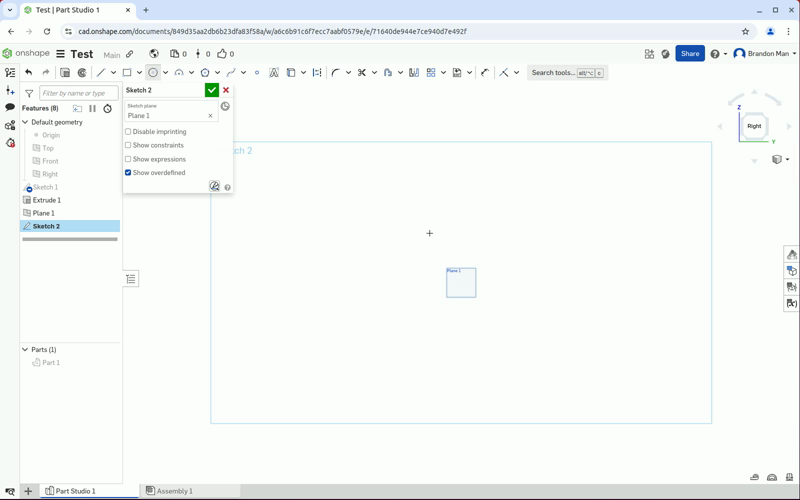
key_up(shift)
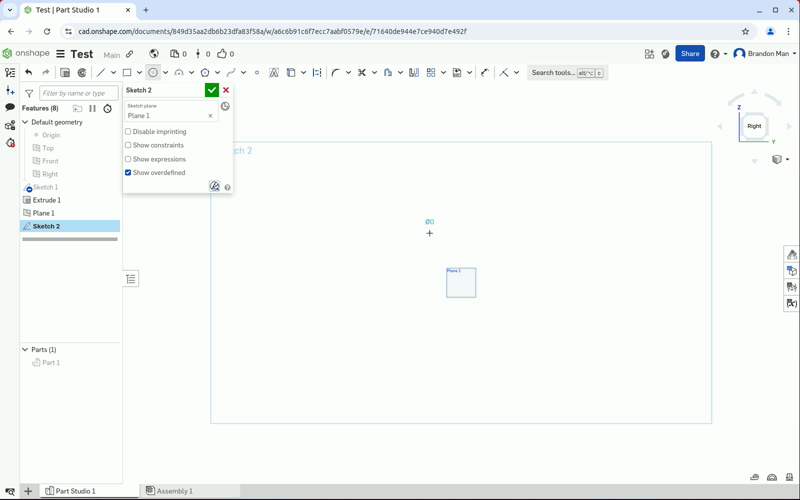
mouse_move(466, 232)
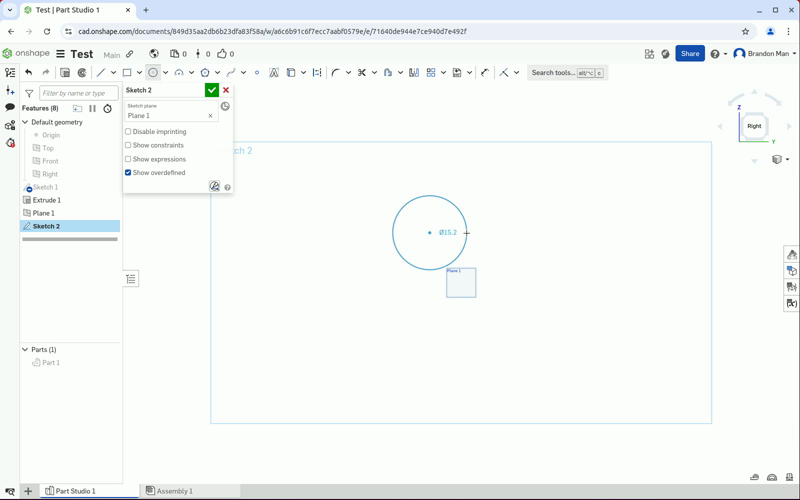
click(466, 232)
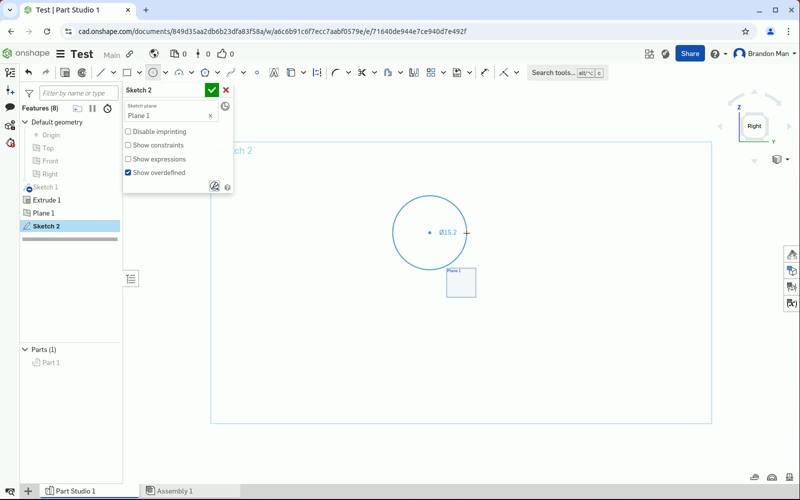
key(esc)
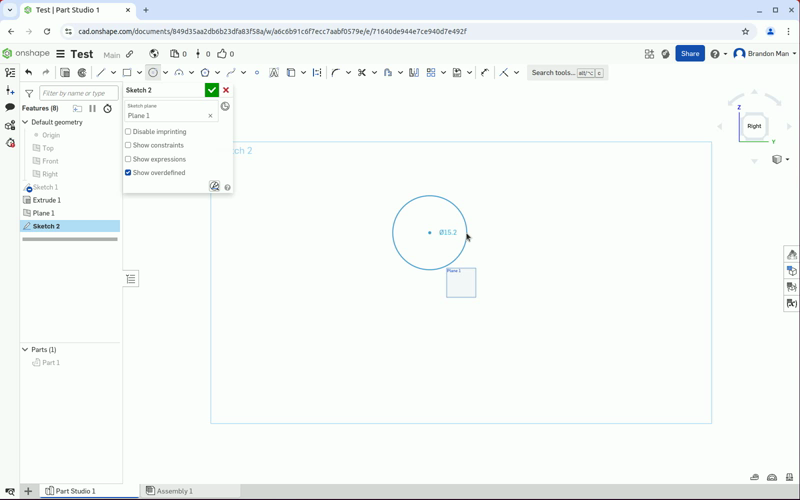
mouse_move(434, 219)
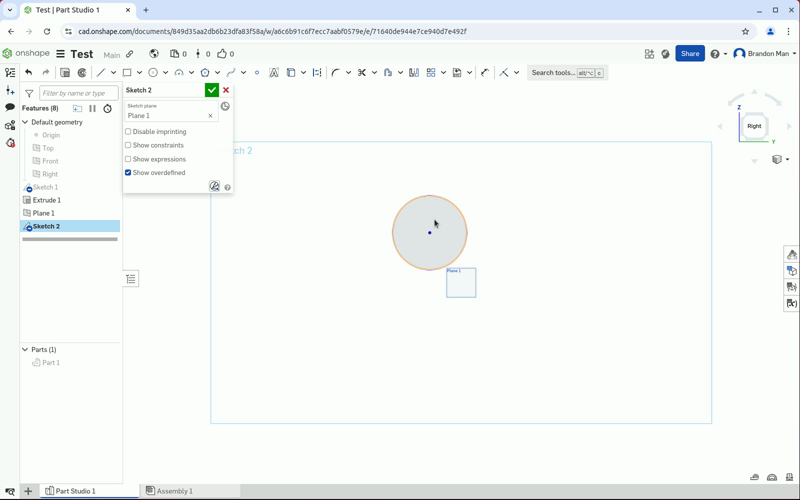
click(434, 219)
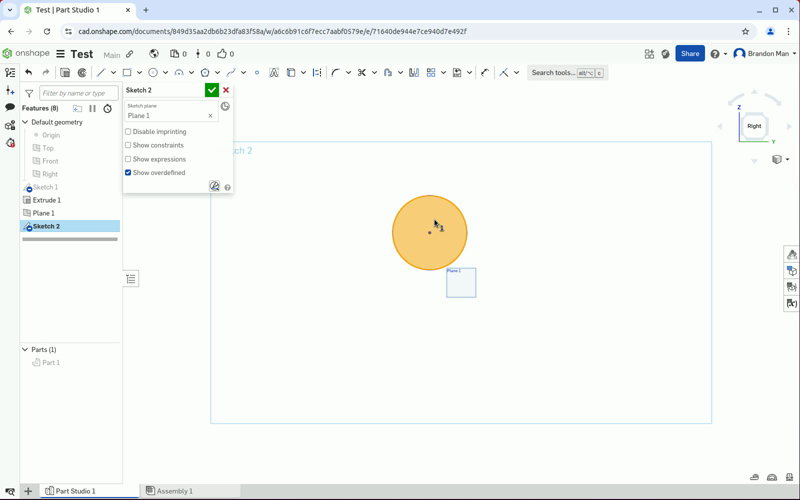
mouse_move(73, 352)
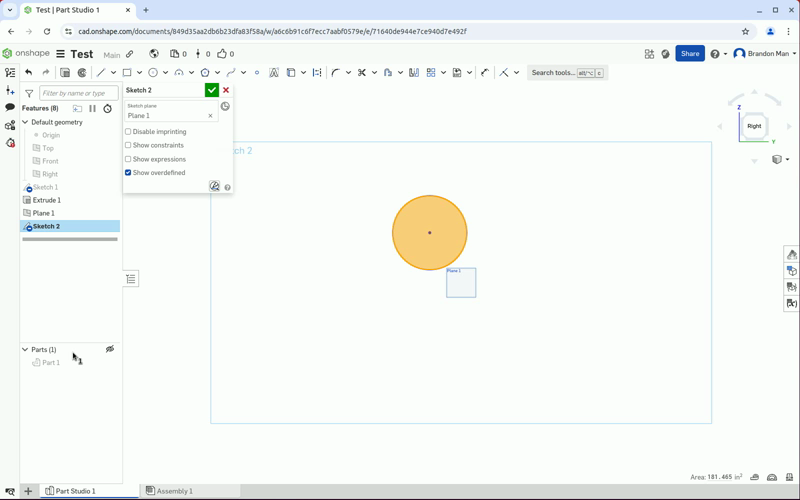
key(shift+y)
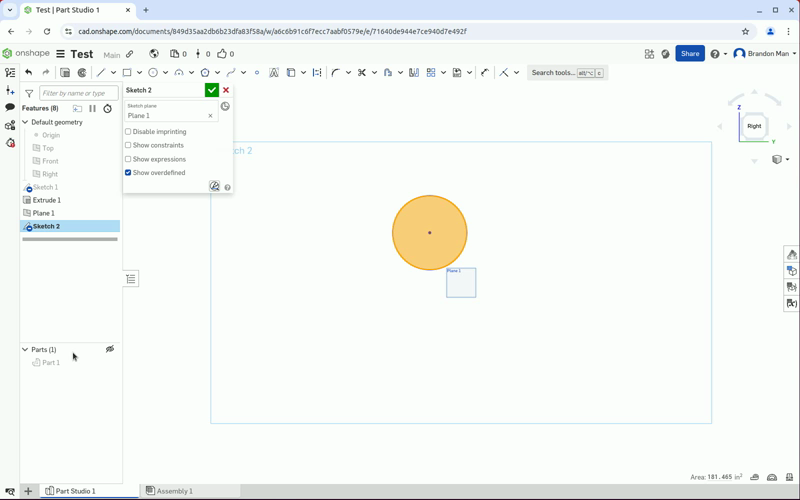
key(shift+e)
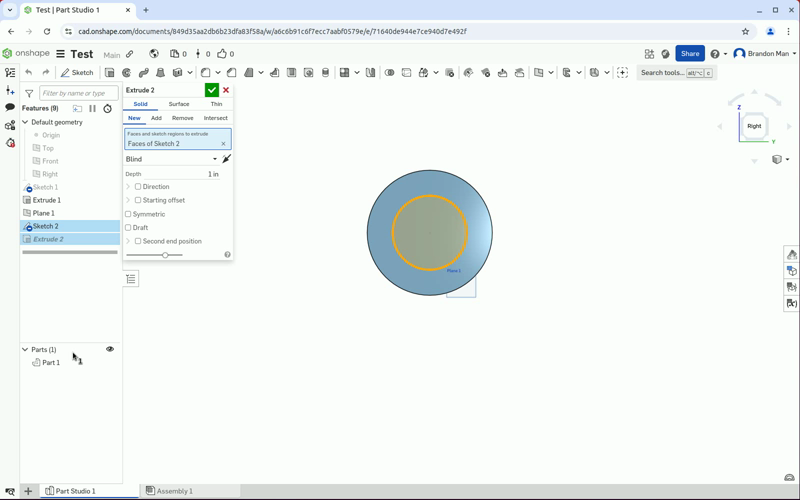
mouse_move(143, 106)
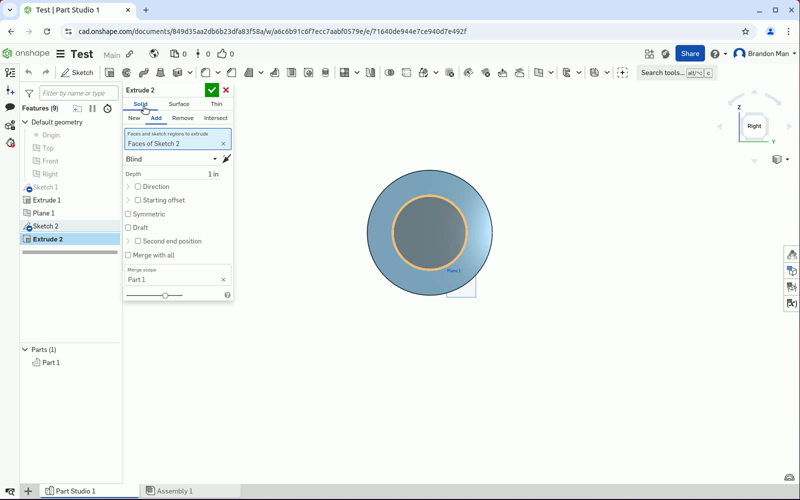
click(143, 106)
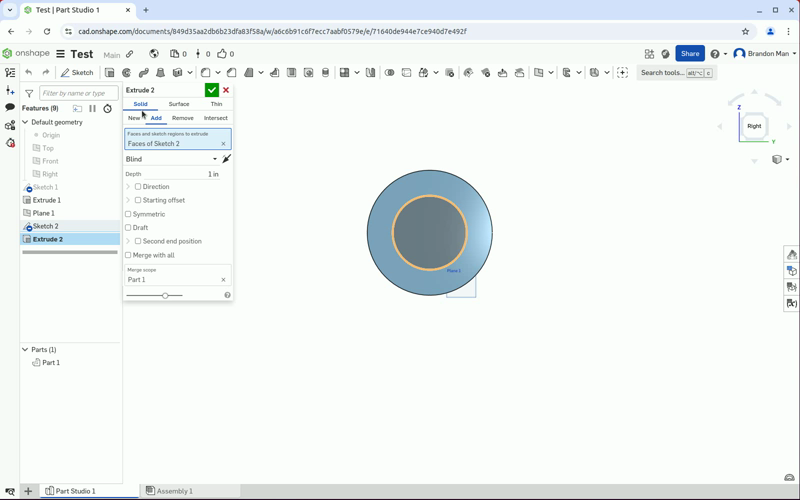
mouse_move(137, 120)
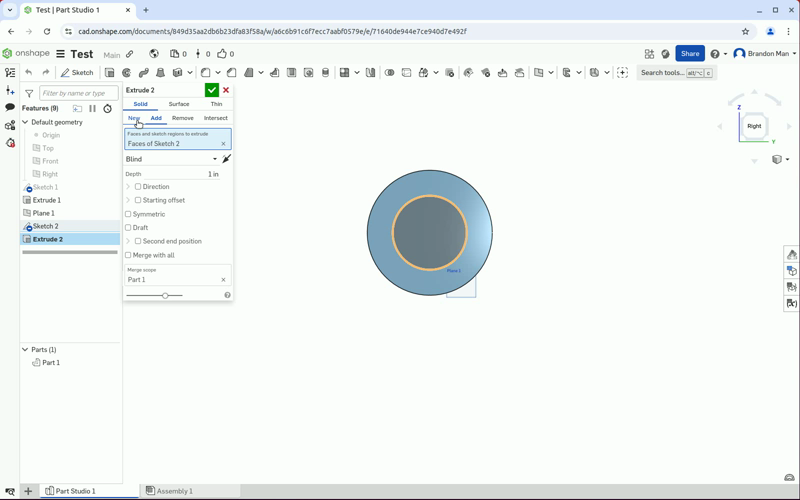
click(137, 120)
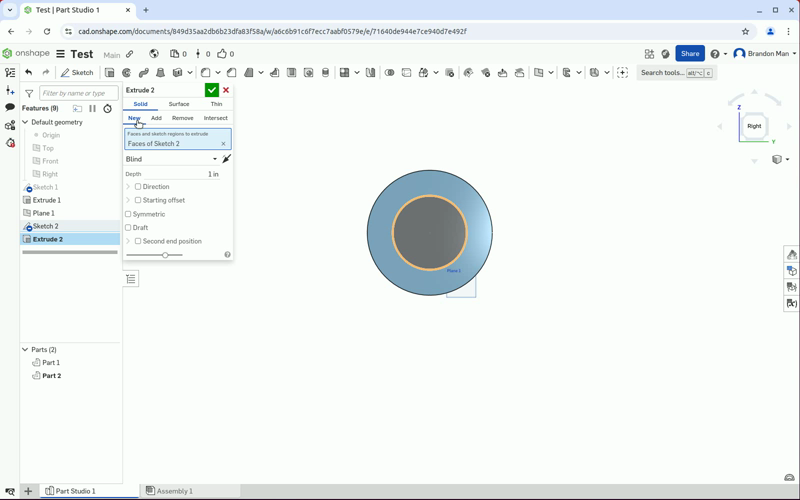
key(tab, 4)
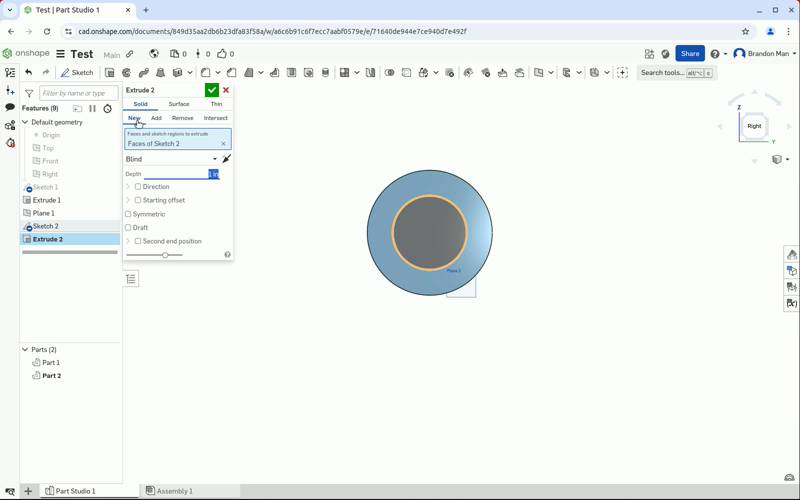
text(7.703)
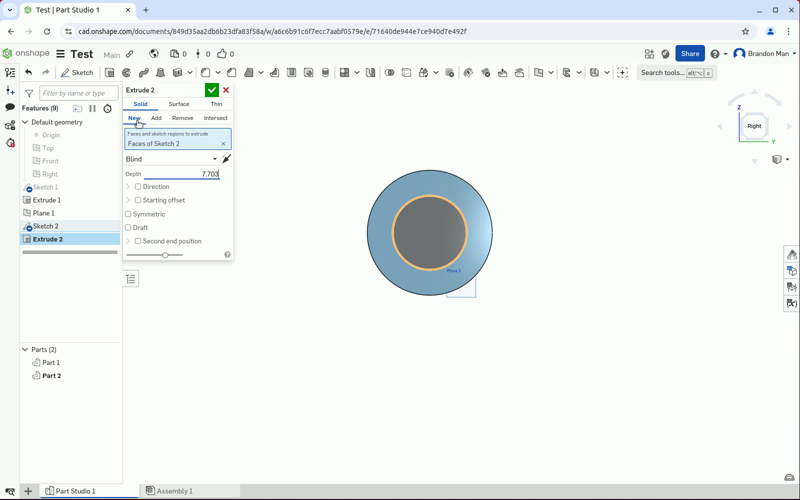
key(enter)
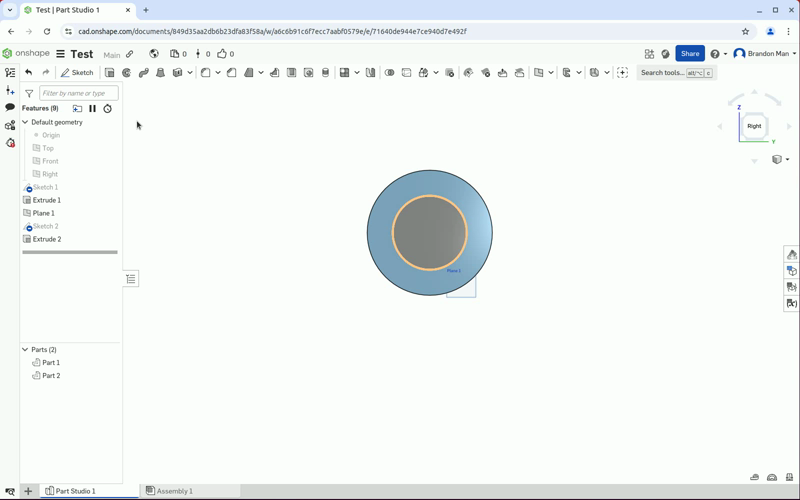
key(shift+h)
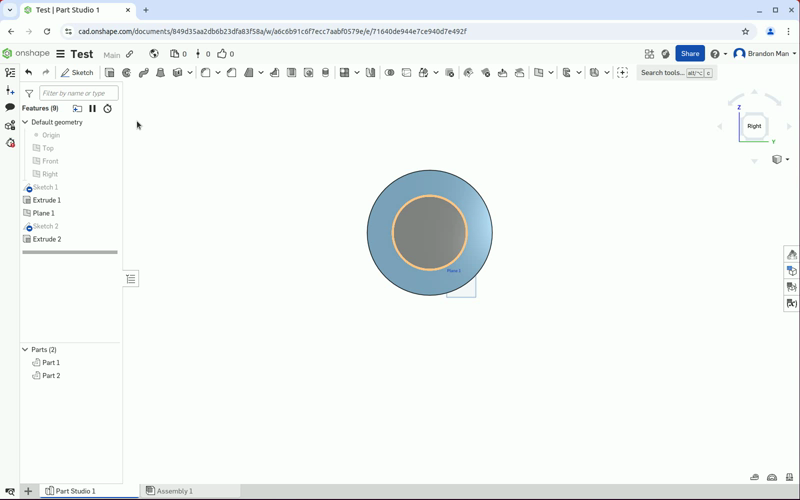
key(shift+h)
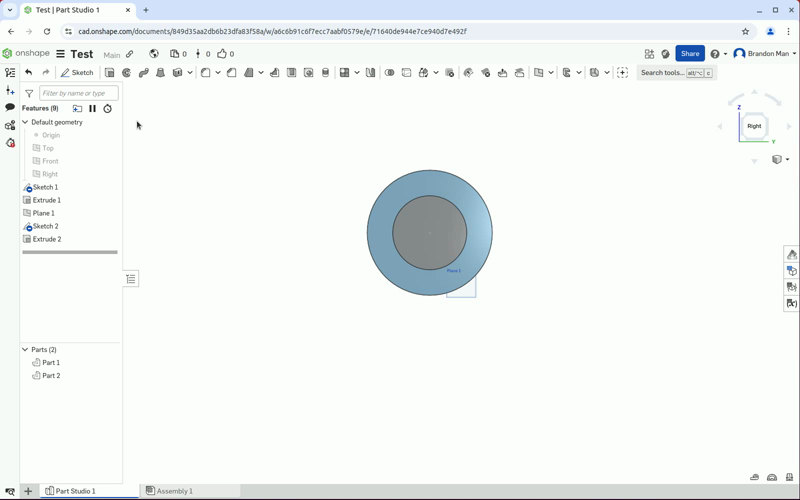
key(shift+7)
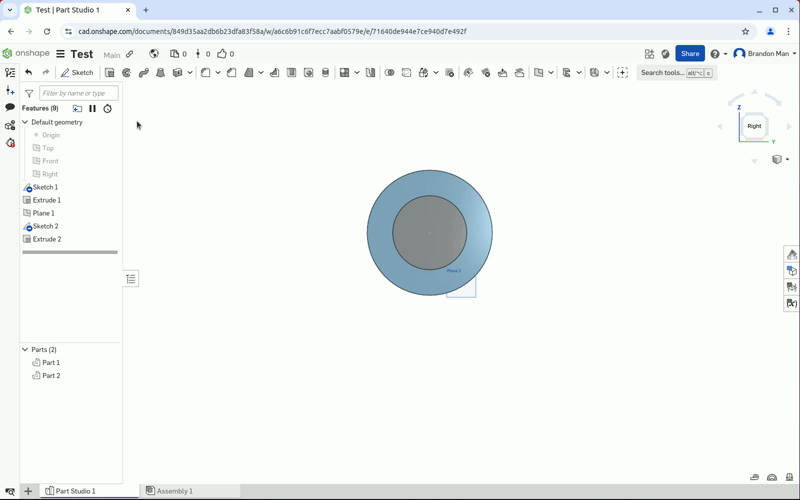
key(right, 2)
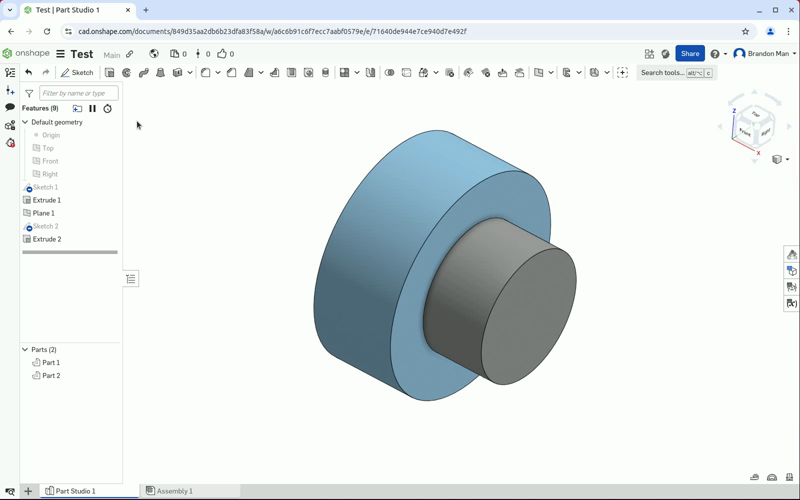
key(down, 2)
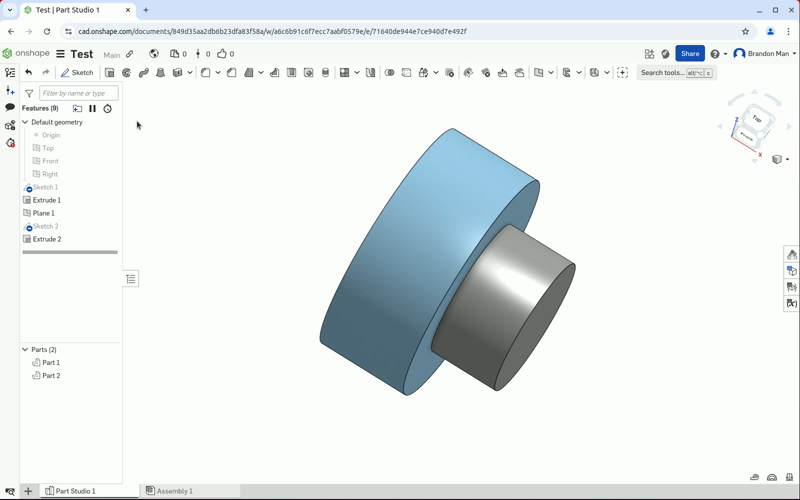
key(up, 2)
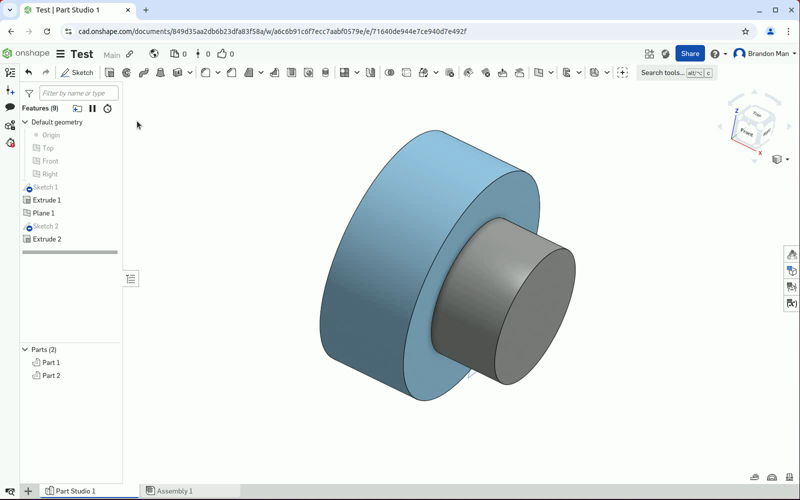
key(left, 2)
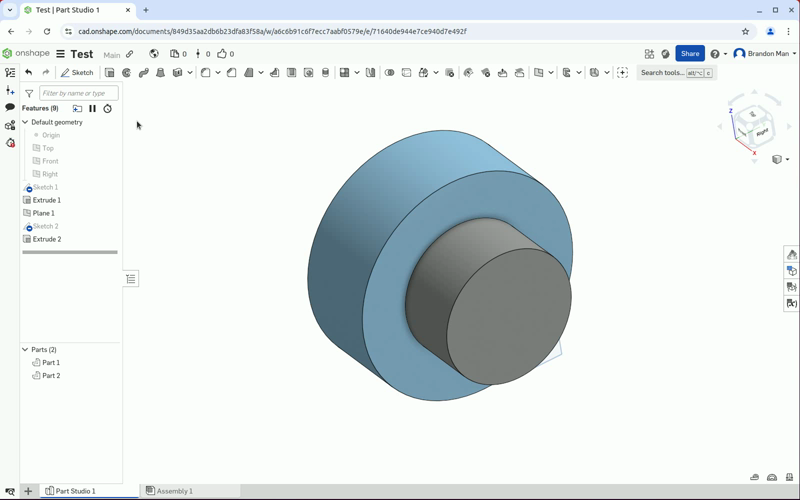
mouse_move(73, 189)
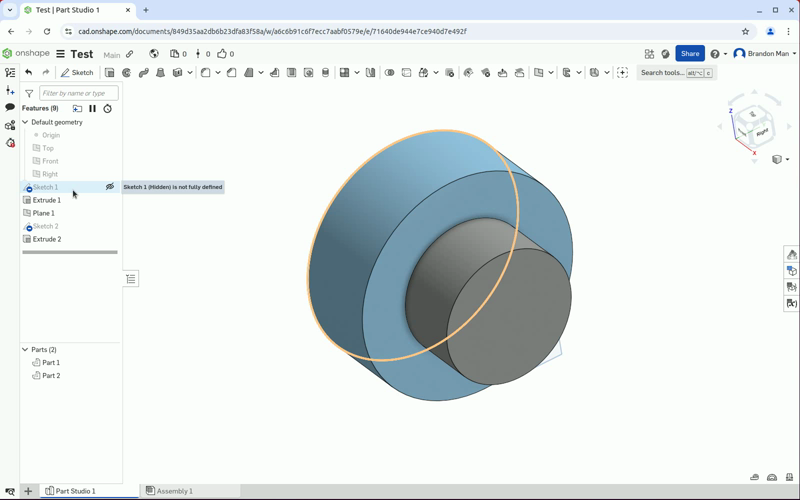
click(73, 189)